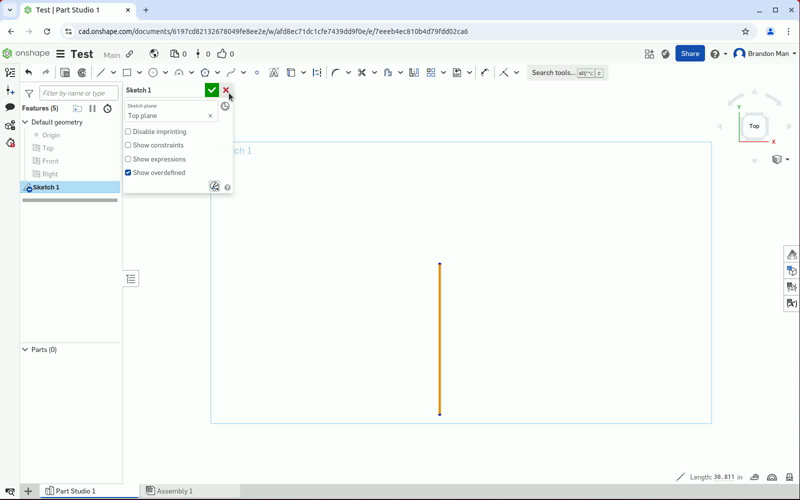
key(shift+h)
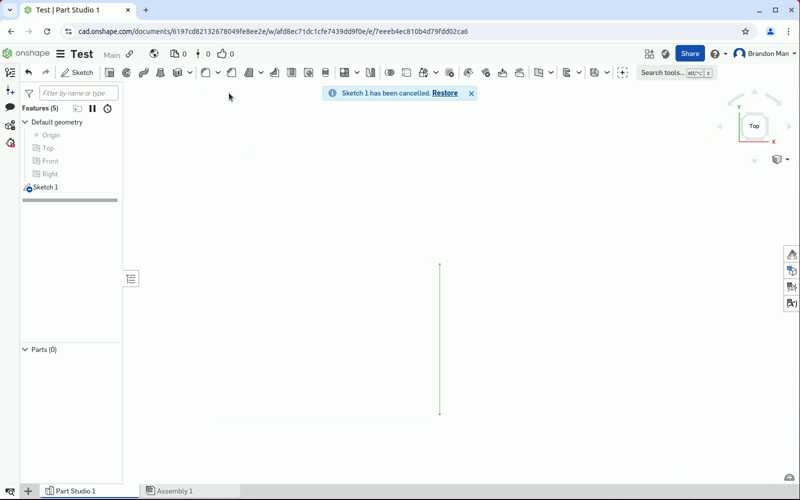
key(shift+s)
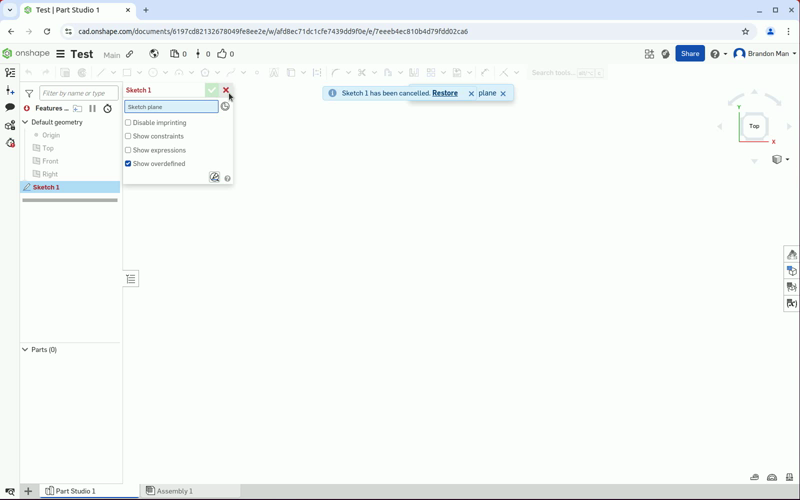
mouse_move(73, 150)
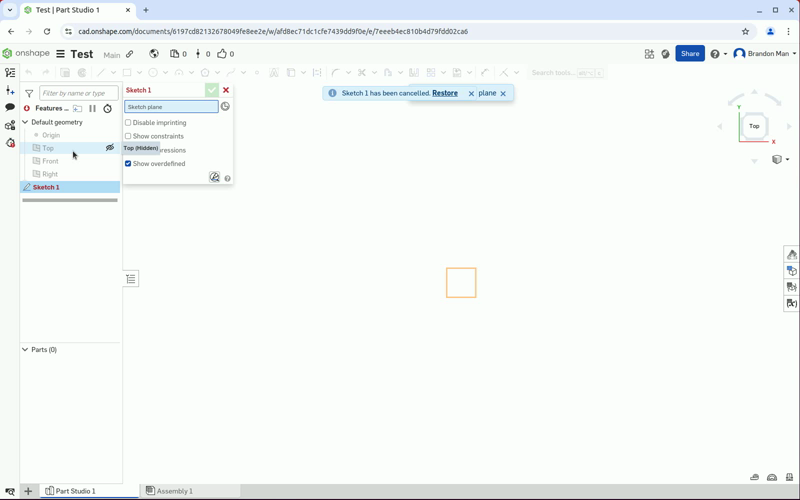
click(73, 150)
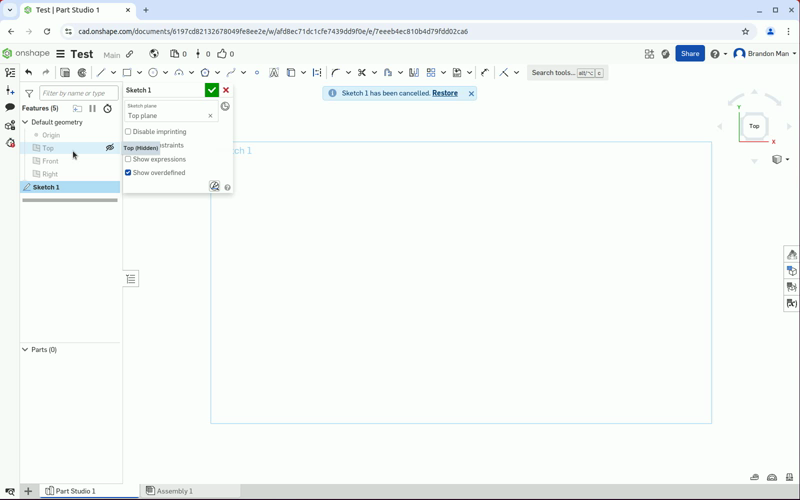
mouse_move(73, 352)
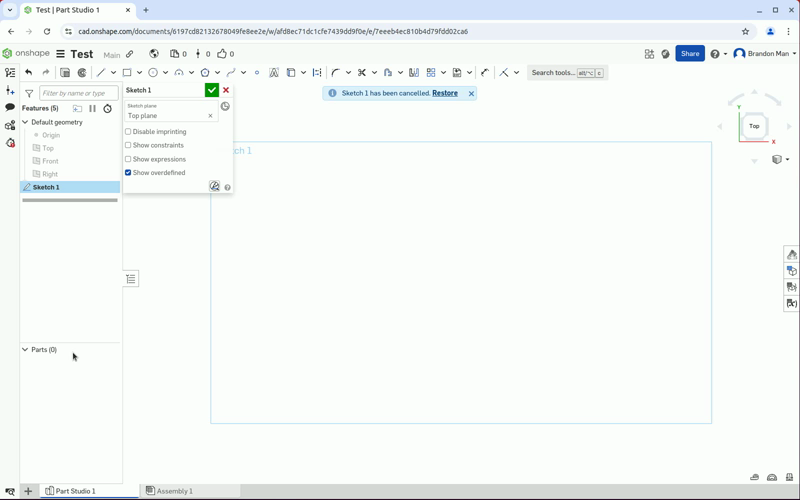
key(y)
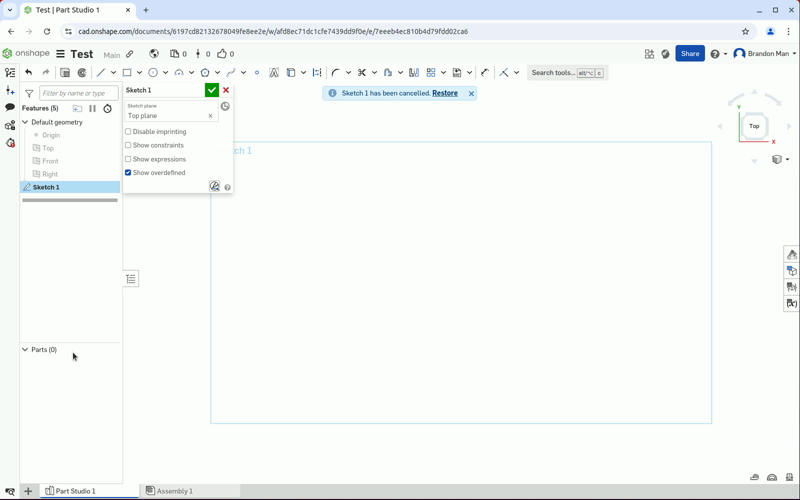
key(c)
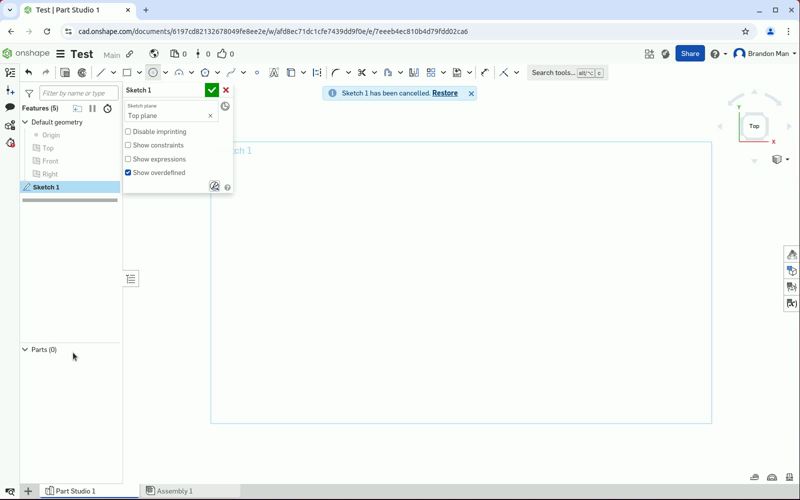
key_down(shift)
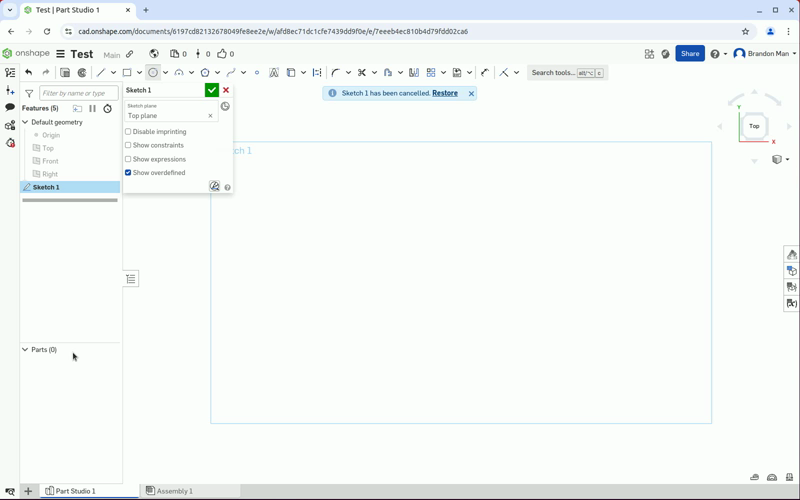
mouse_move(461, 282)
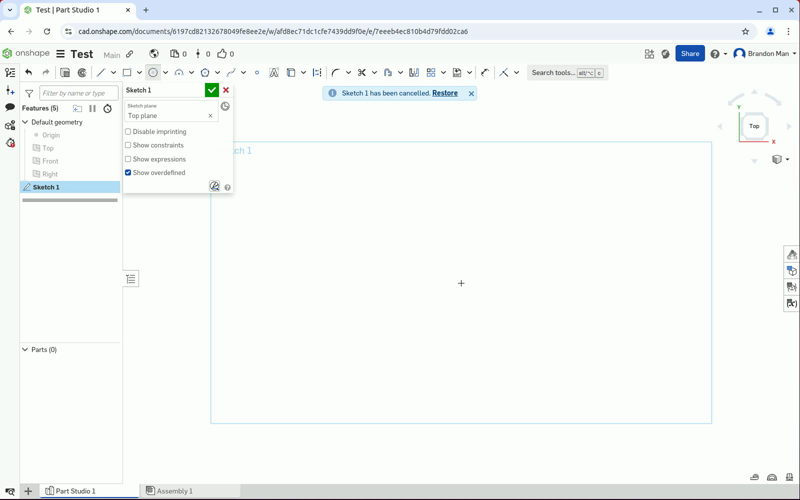
click(461, 282)
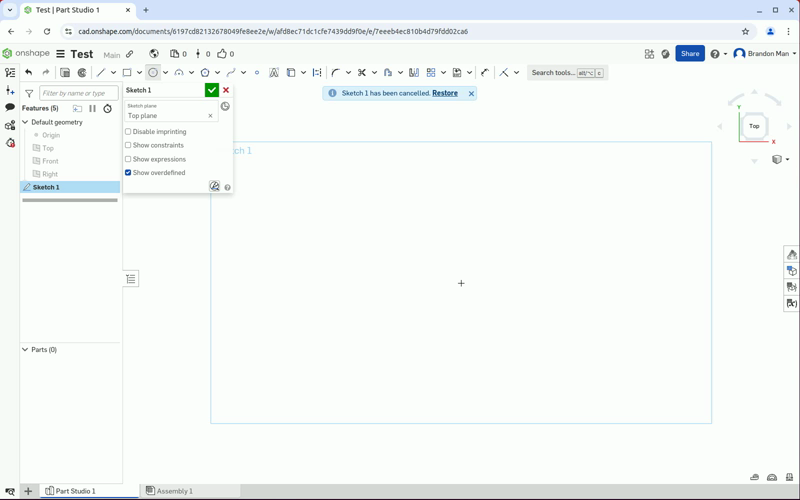
key_up(shift)
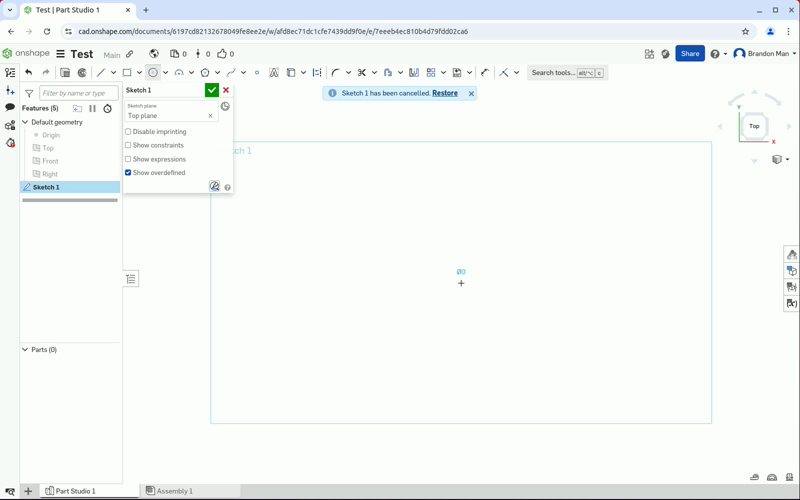
mouse_move(574, 282)
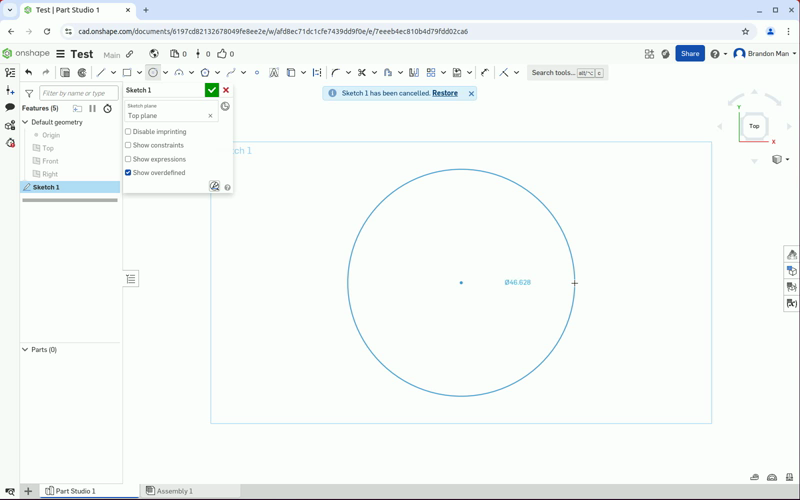
click(574, 282)
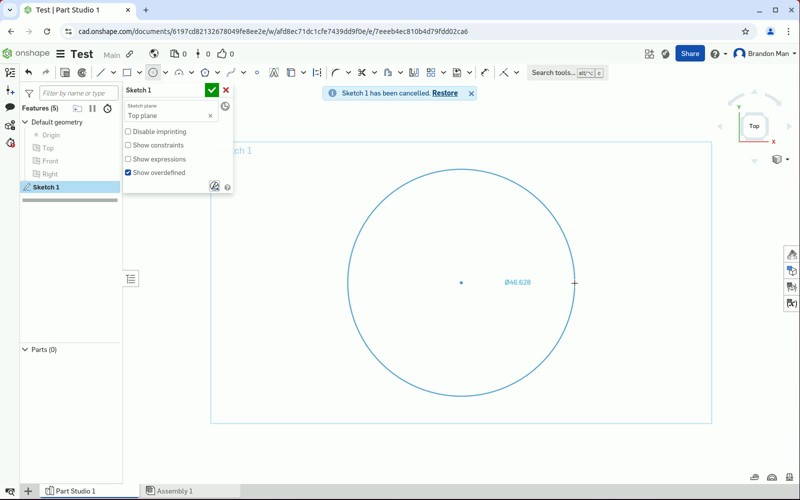
key(esc)
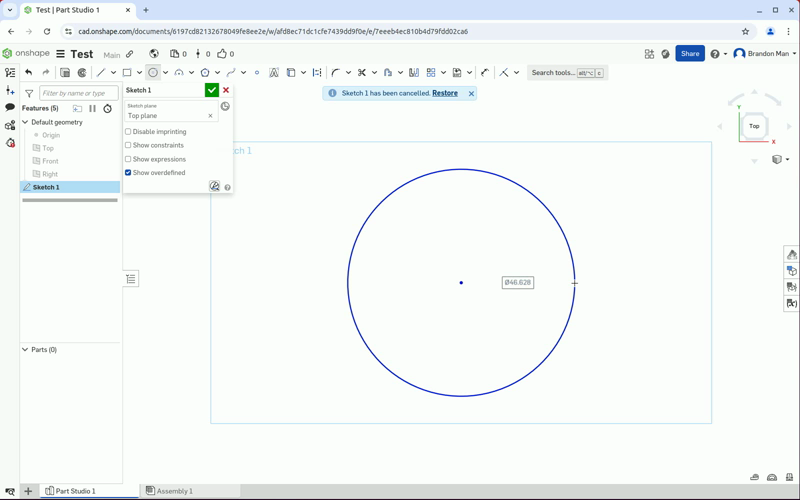
mouse_move(446, 253)
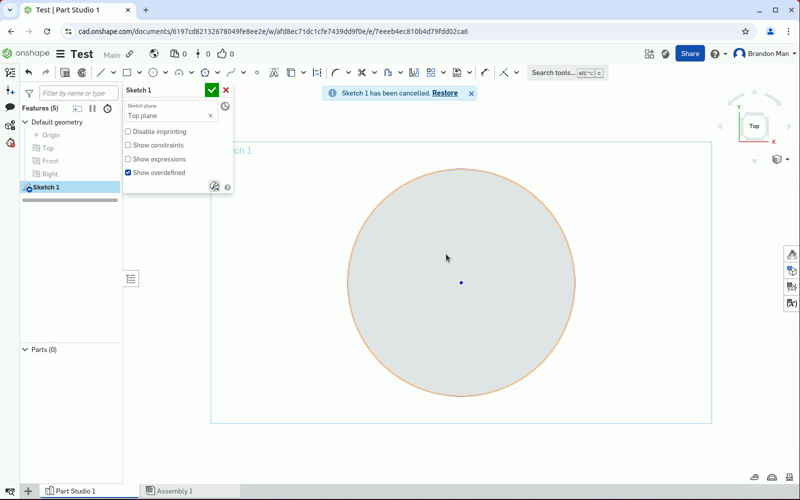
click(446, 253)
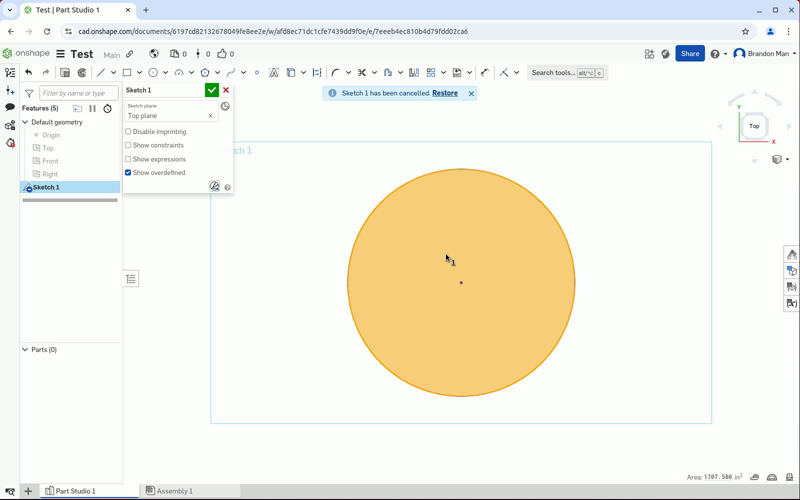
mouse_move(73, 352)
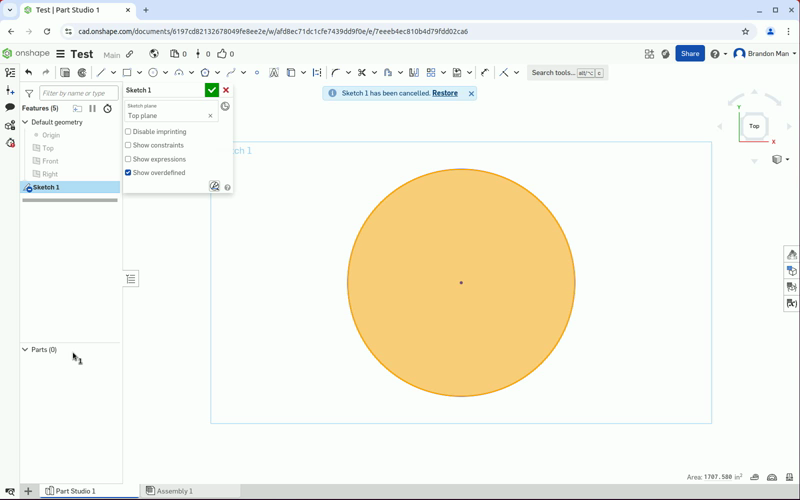
key(shift+y)
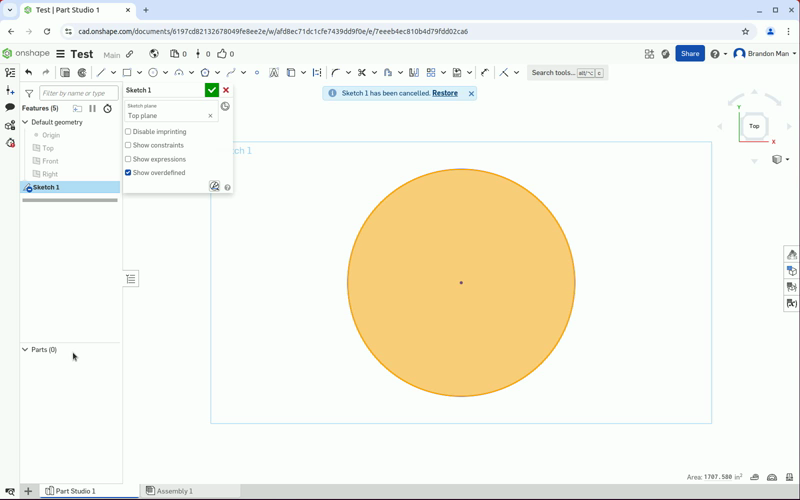
key(shift+e)
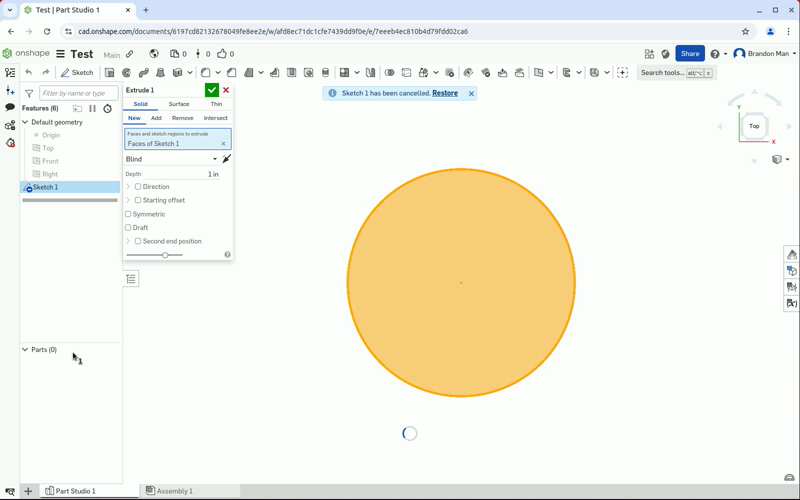
mouse_move(143, 106)
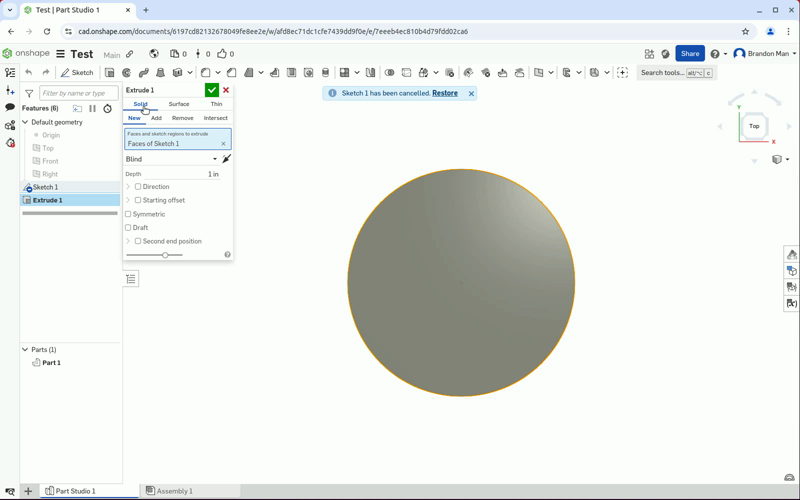
click(143, 106)
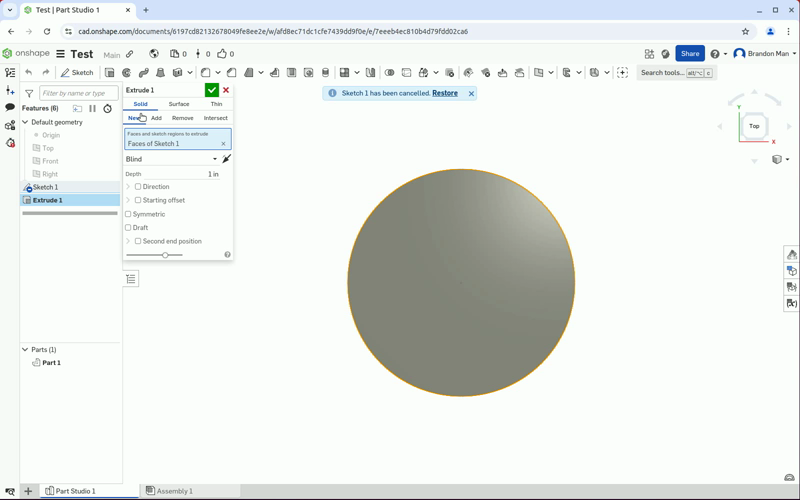
mouse_move(137, 120)
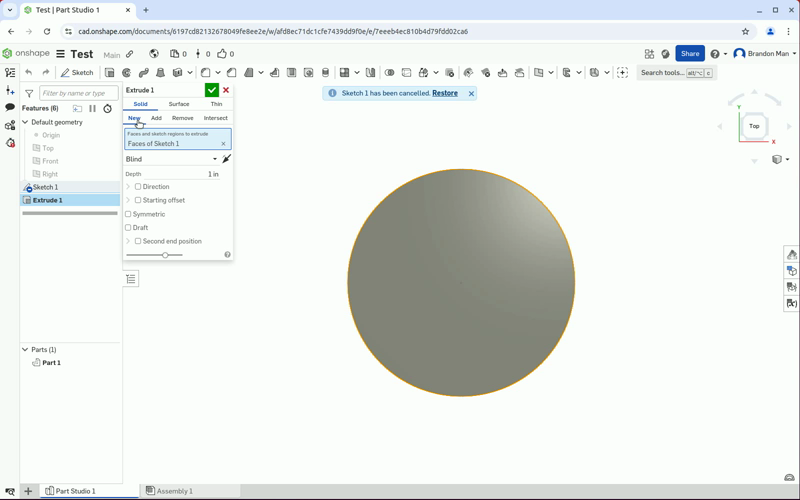
click(137, 120)
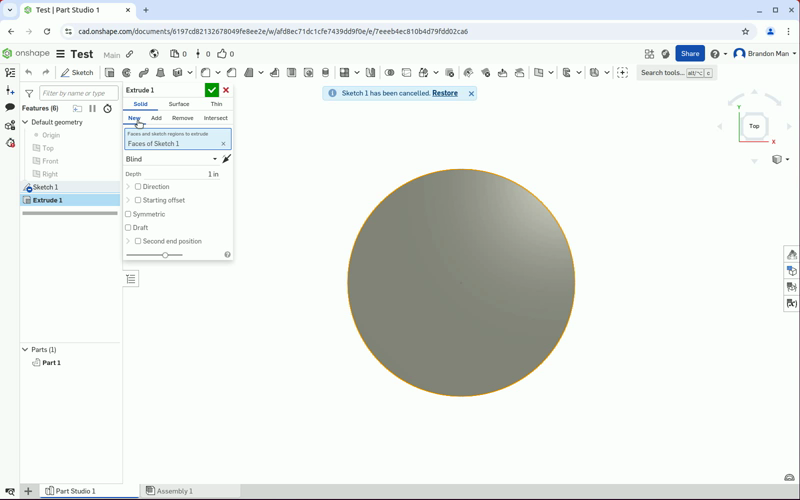
key(tab, 4)
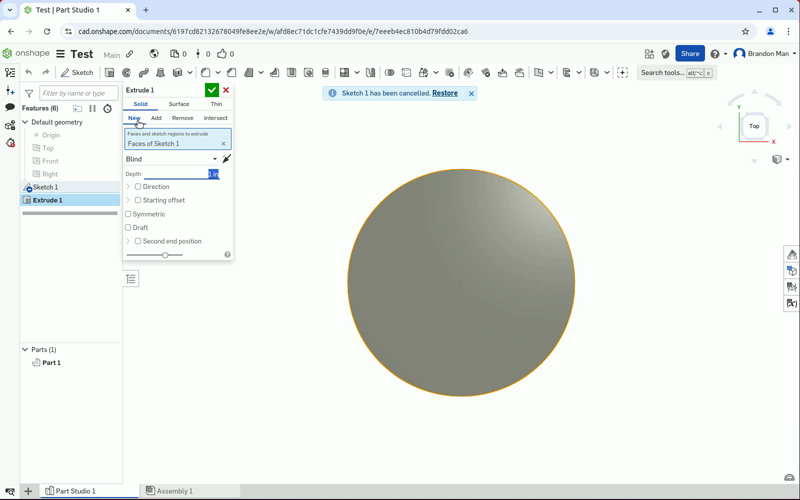
text(3.129)
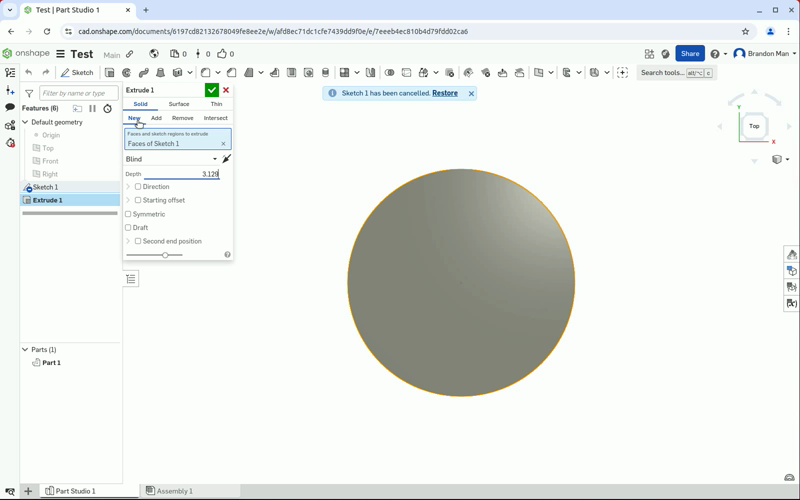
key(enter)
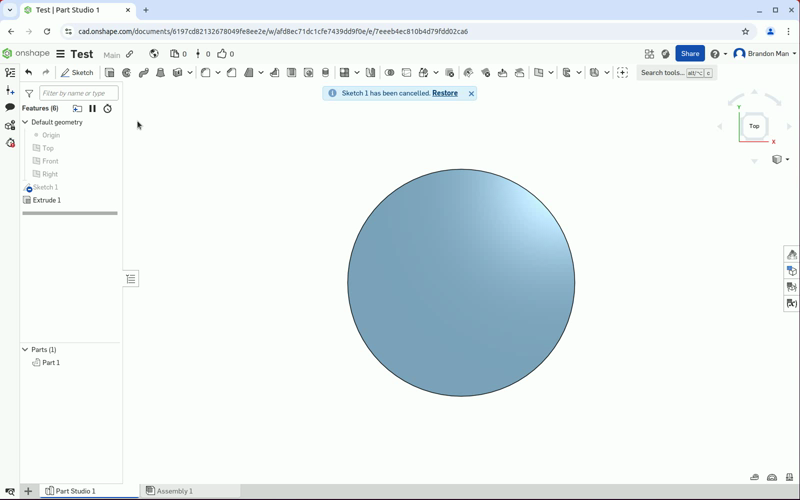
key(shift+h)
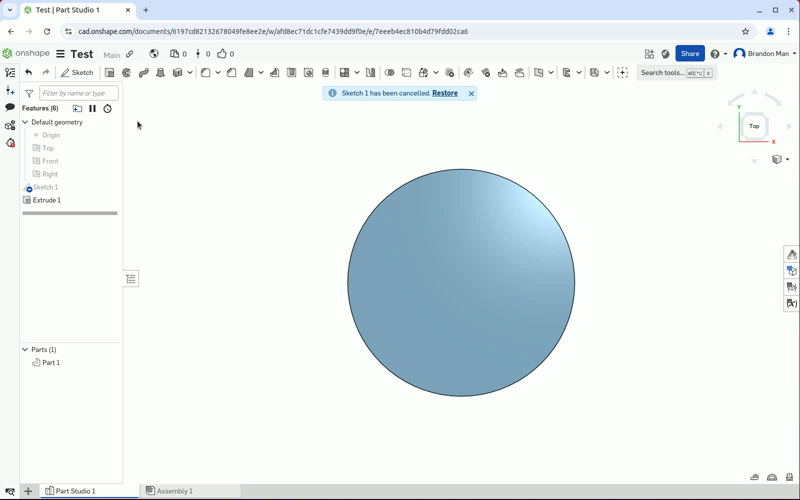
key(shift+h)
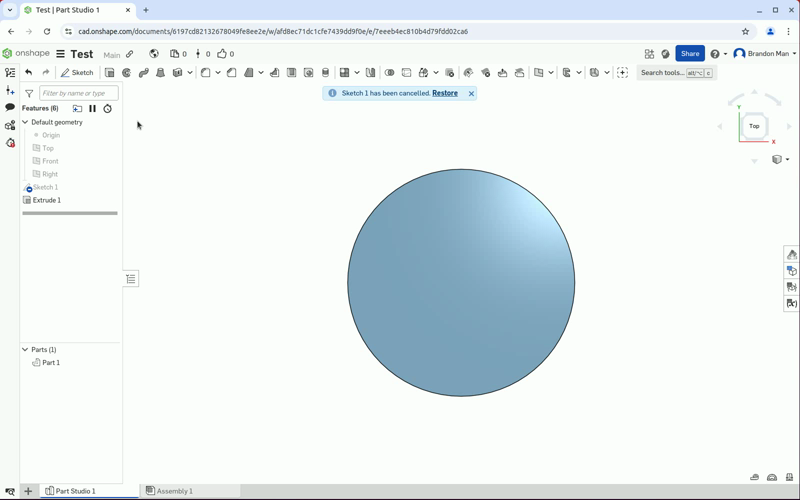
mouse_move(73, 189)
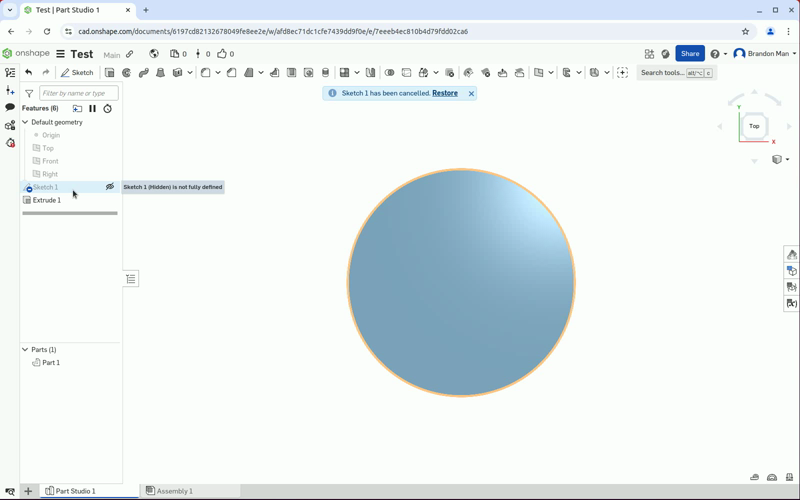
click(73, 189)
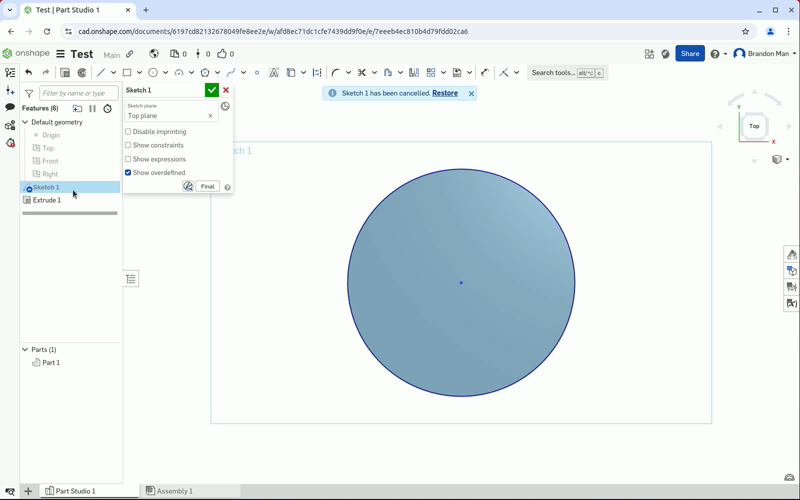
mouse_move(229, 92)
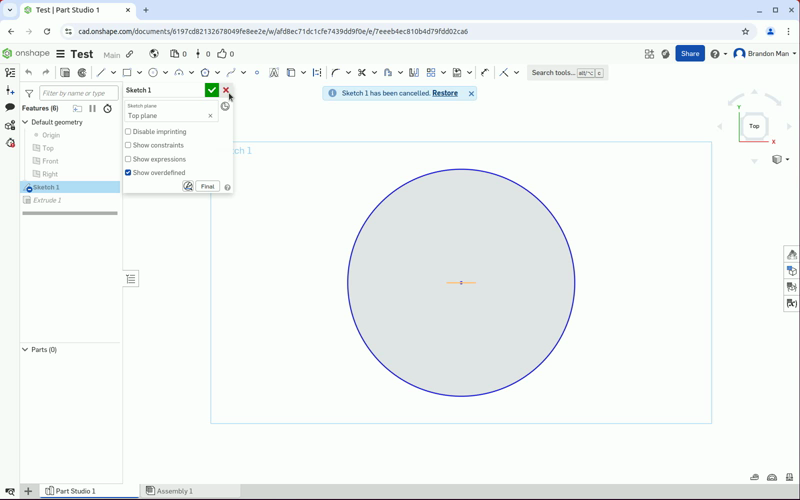
click(229, 92)
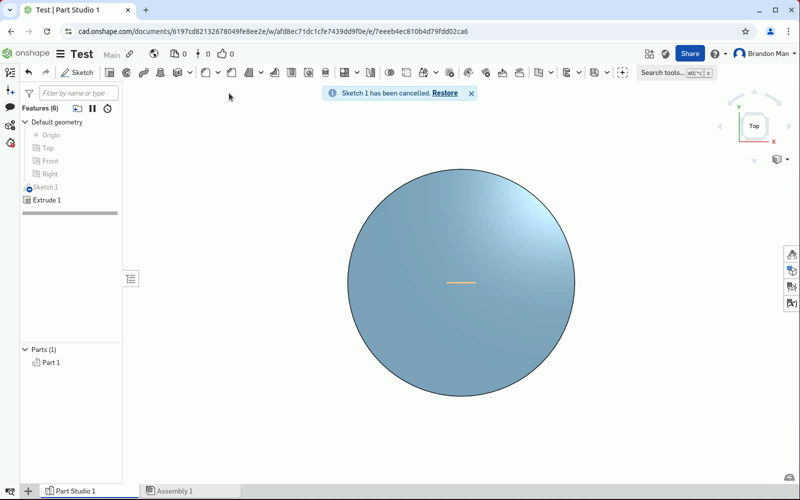
mouse_move(541, 75)
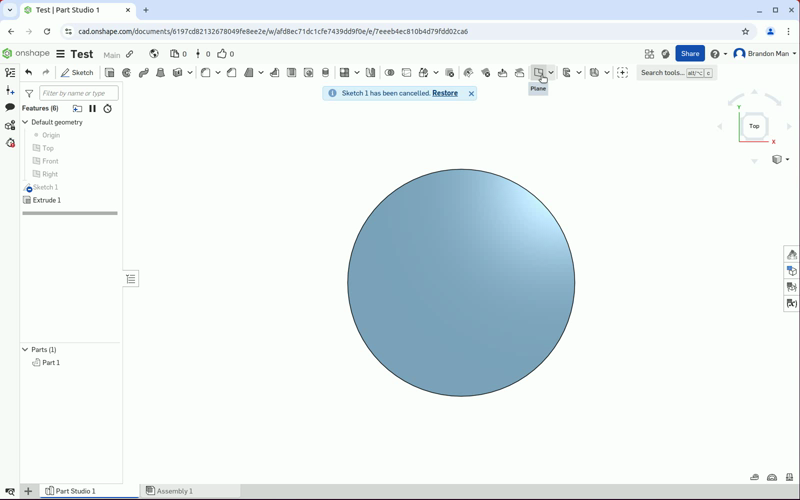
click(541, 75)
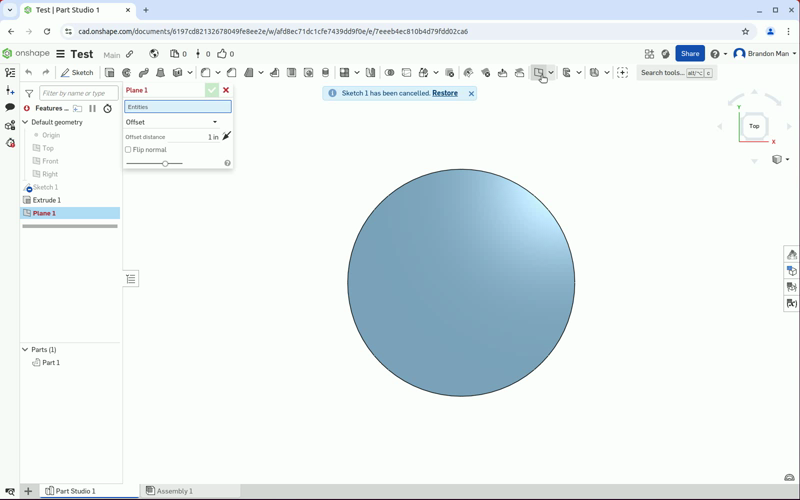
mouse_move(73, 150)
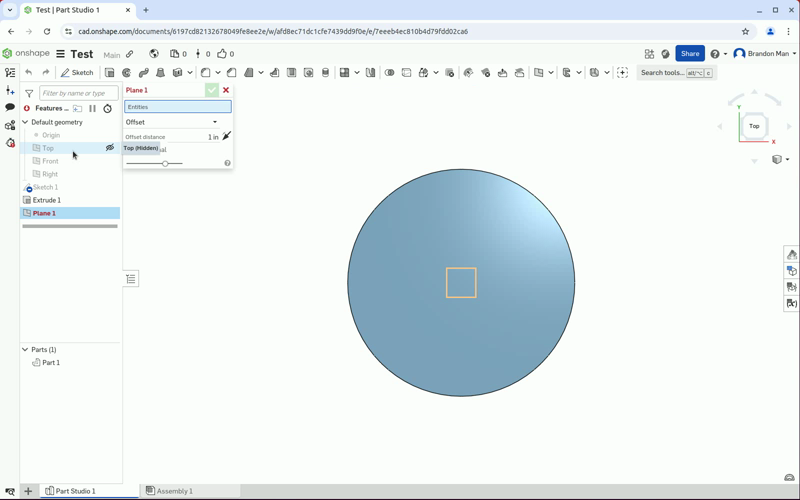
click(73, 150)
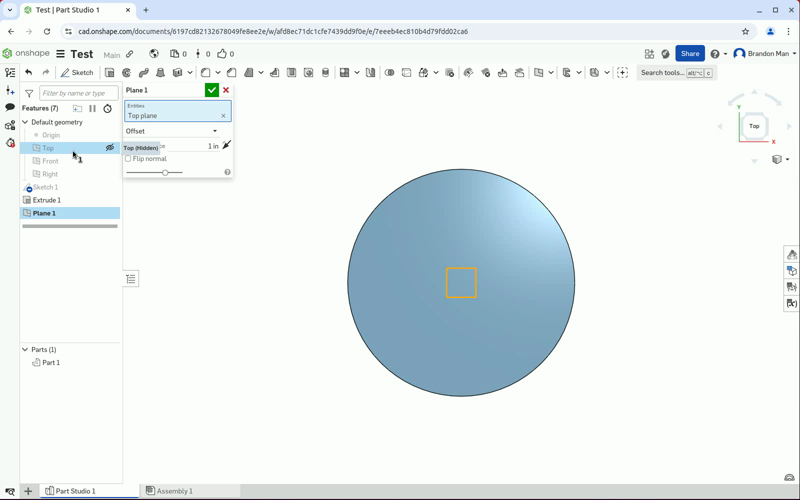
key(tab, 2)
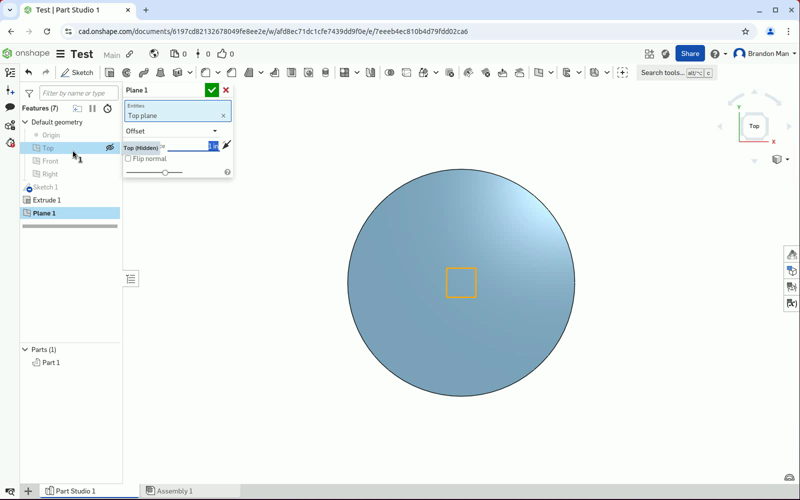
text(3.143)
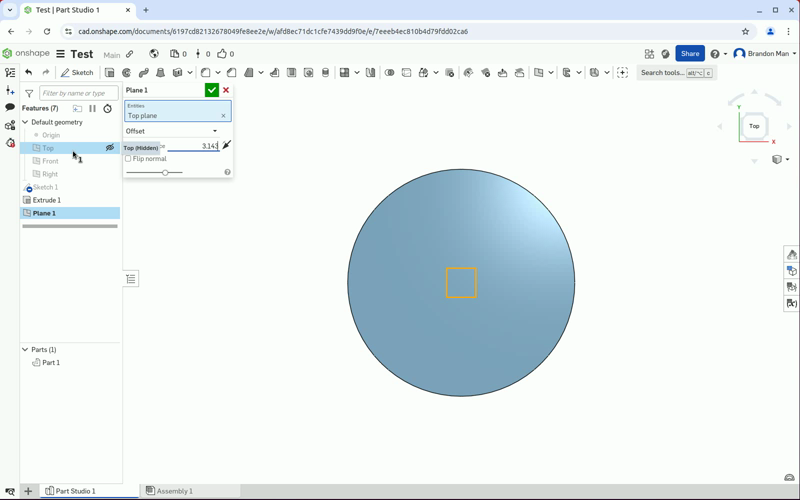
key(enter, 2)
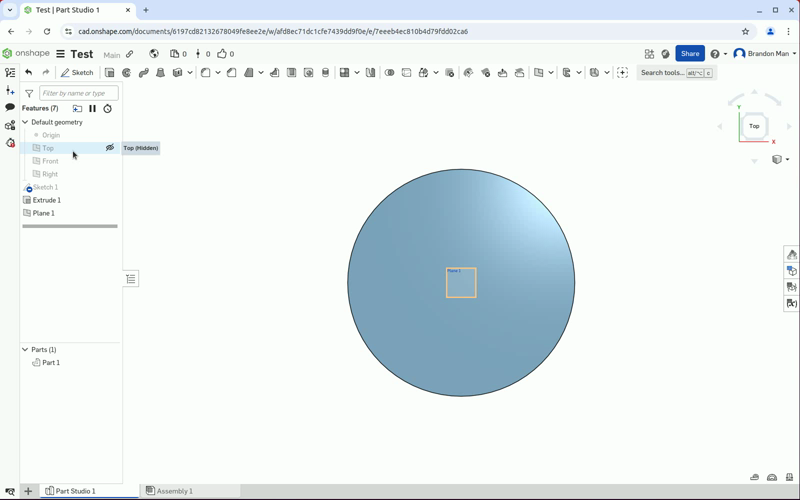
key(shift+s)
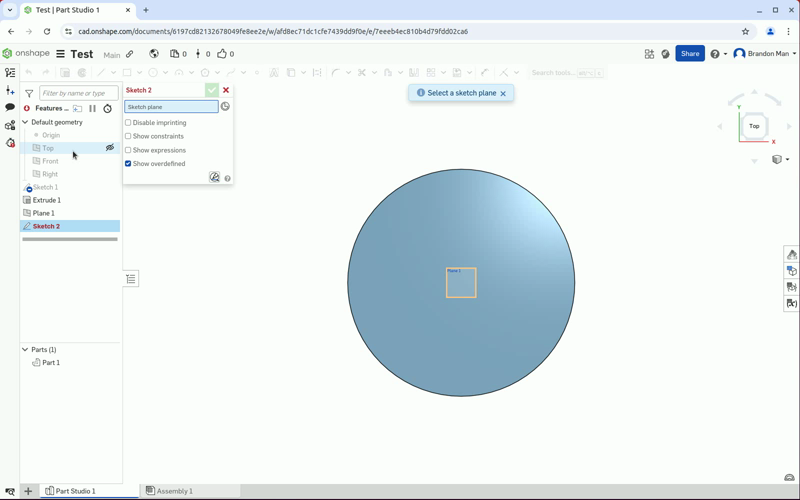
mouse_move(73, 215)
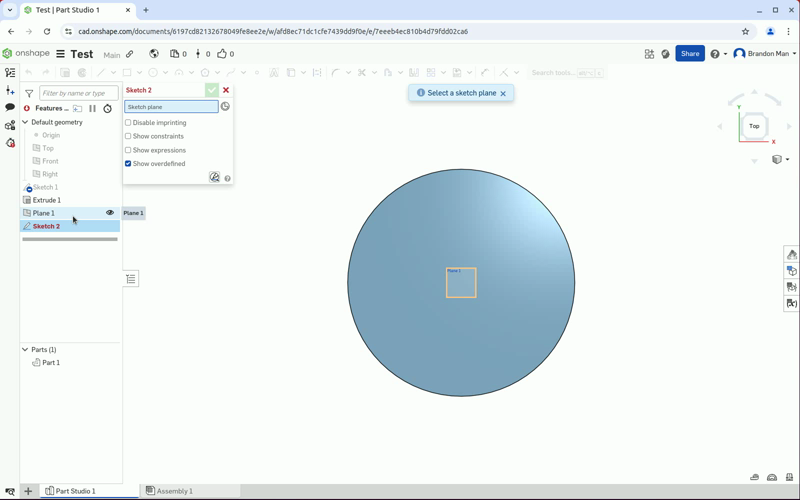
click(73, 215)
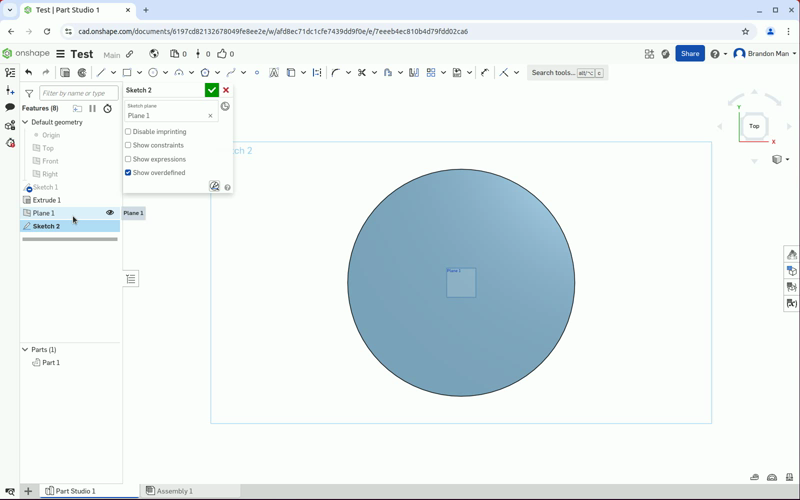
mouse_move(73, 352)
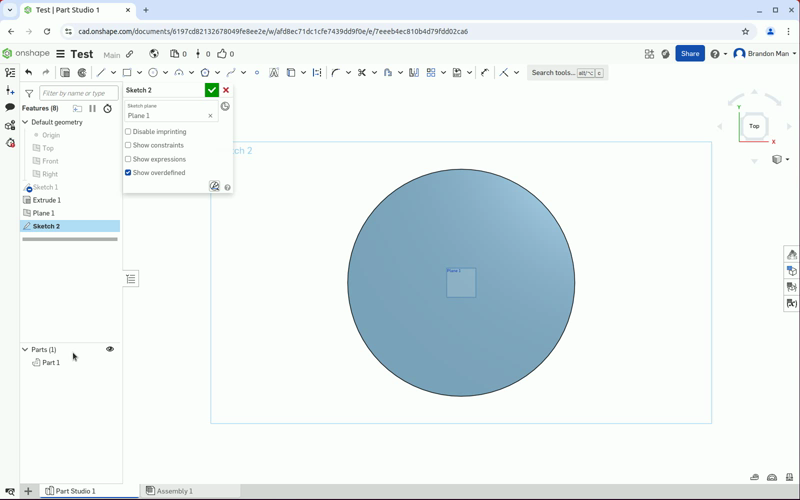
key(y)
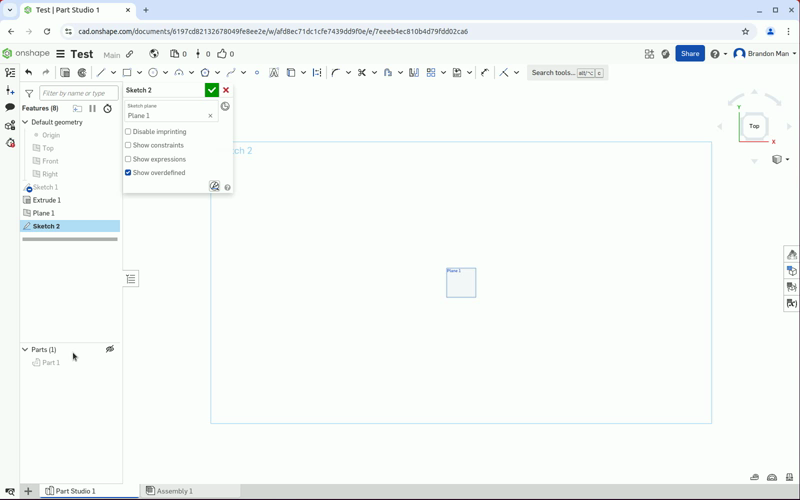
key(c)
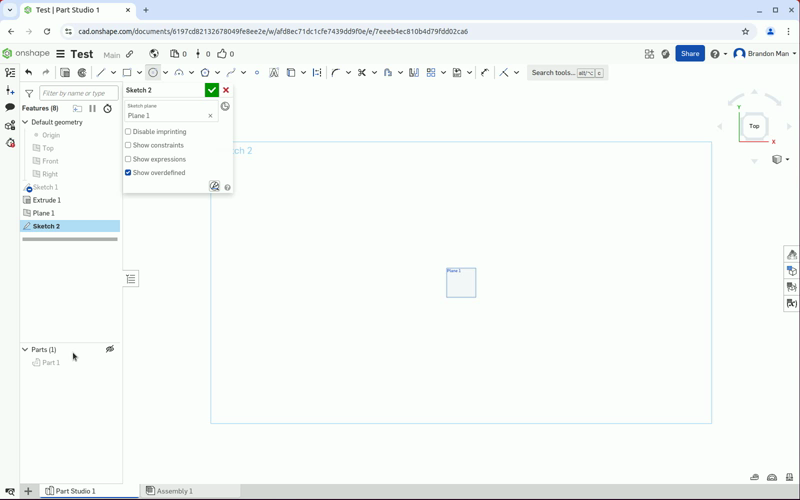
key_down(shift)
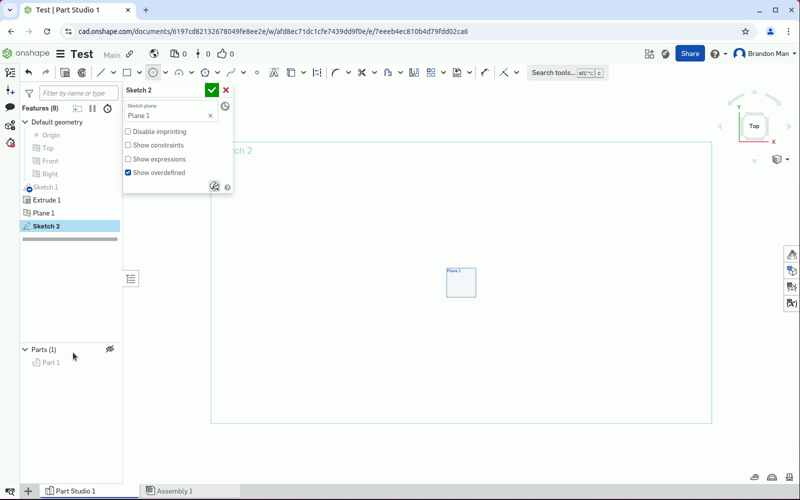
mouse_move(461, 282)
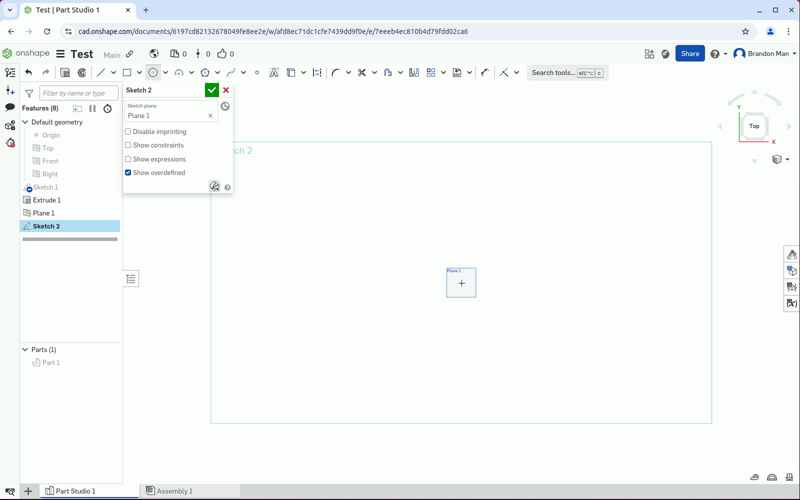
click(461, 282)
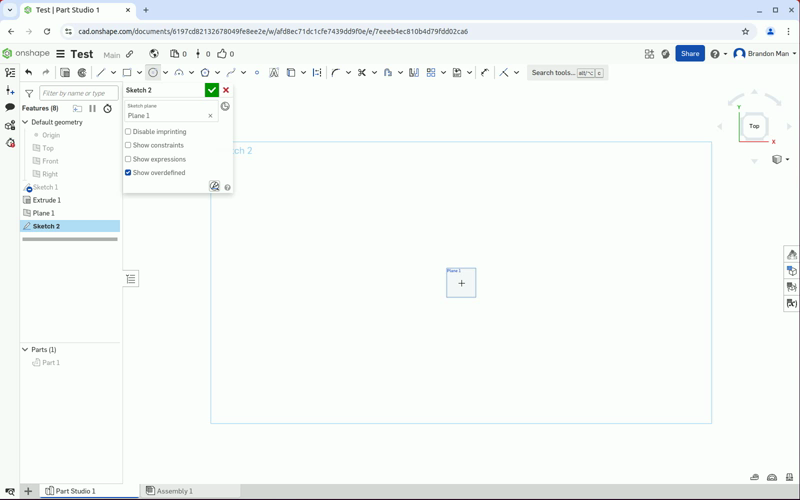
key_up(shift)
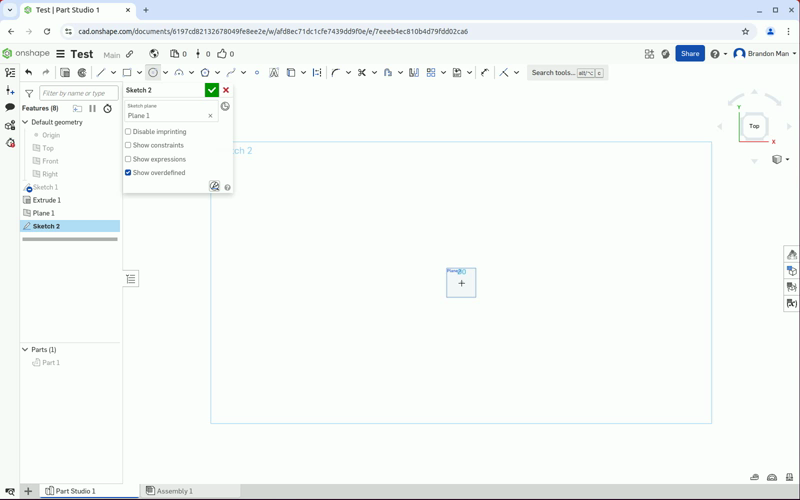
mouse_move(570, 282)
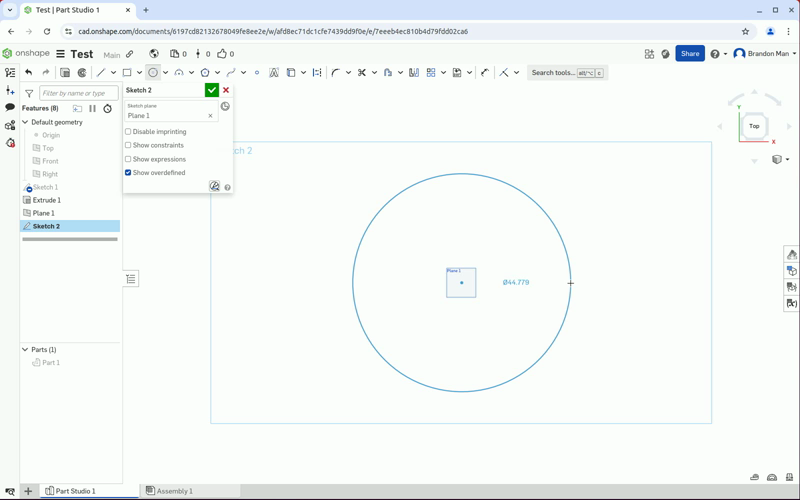
click(570, 282)
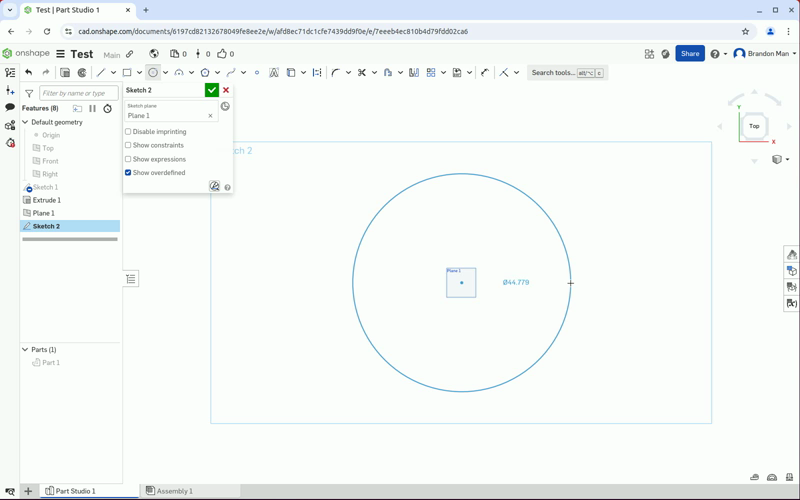
key(esc)
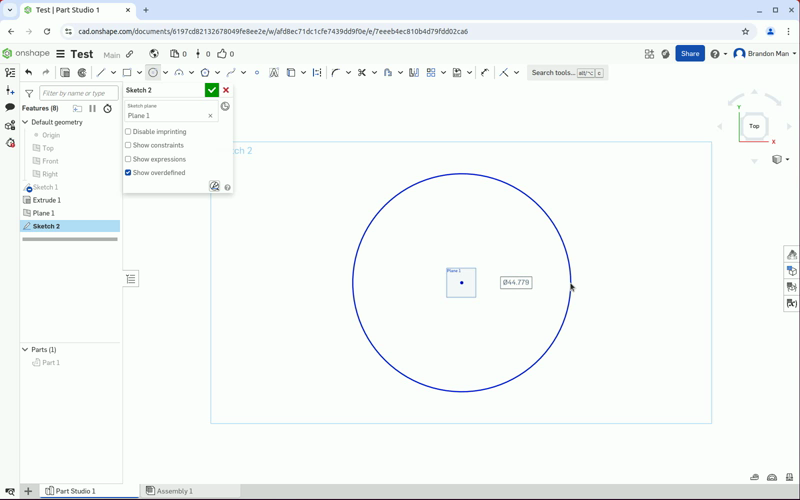
mouse_move(508, 270)
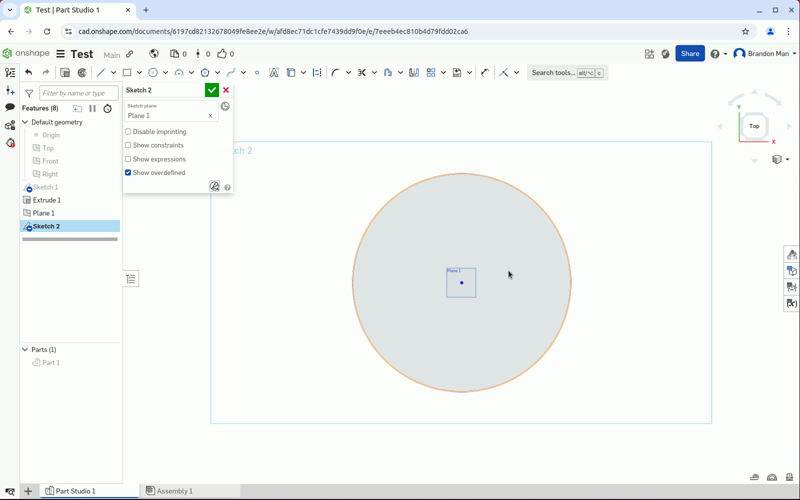
click(508, 270)
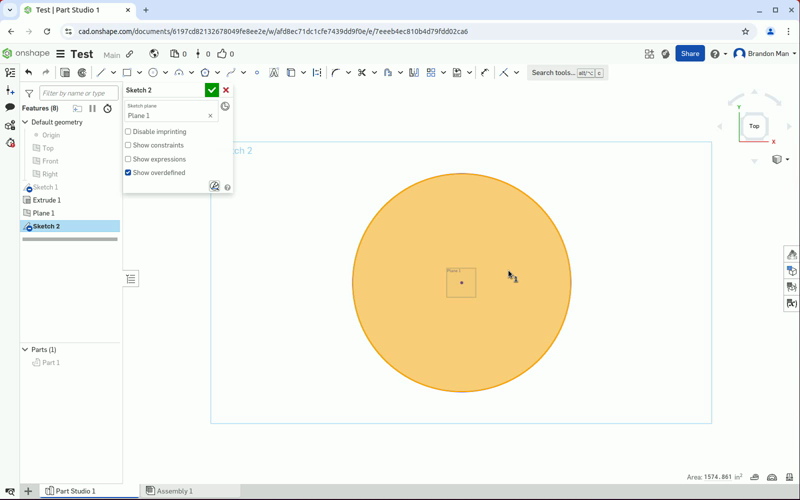
mouse_move(73, 352)
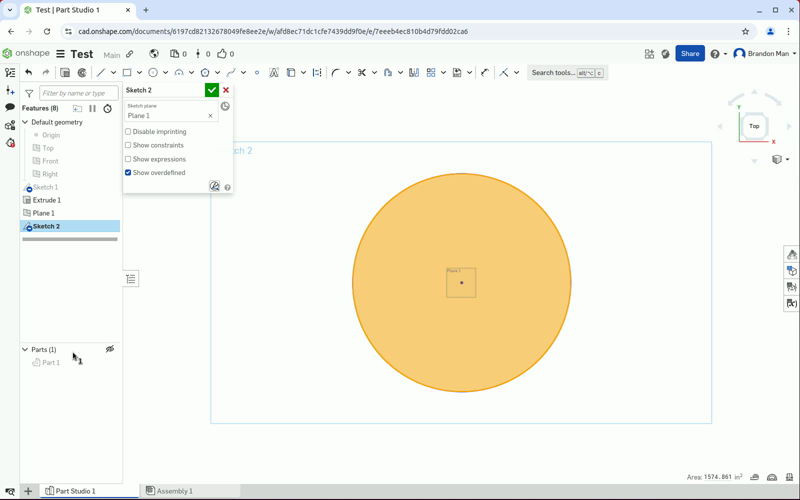
key(shift+y)
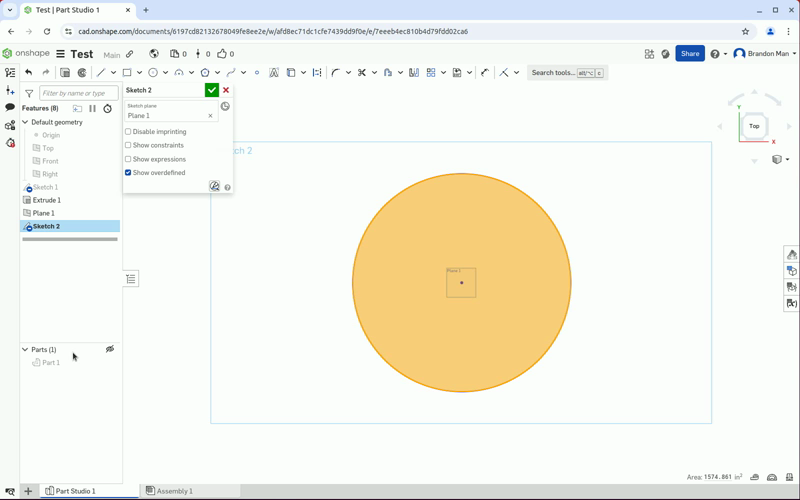
key(shift+e)
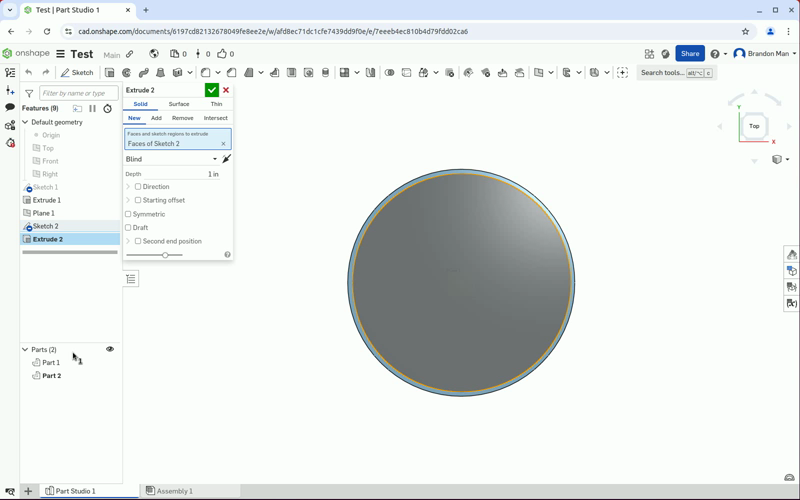
mouse_move(143, 106)
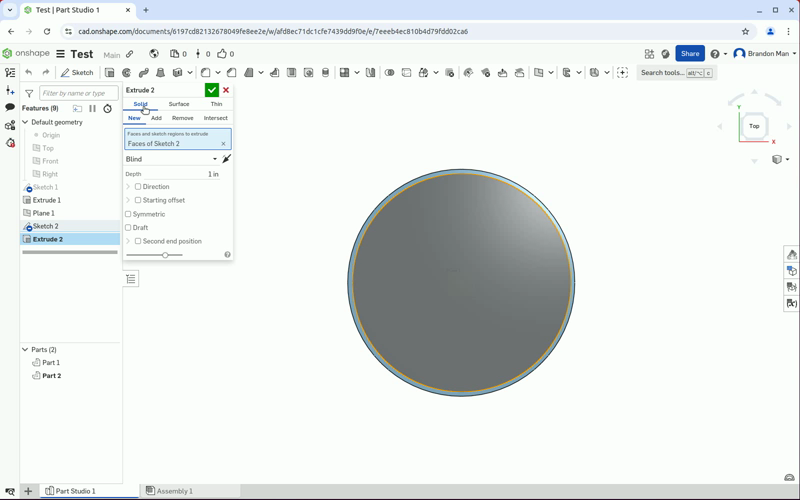
click(143, 106)
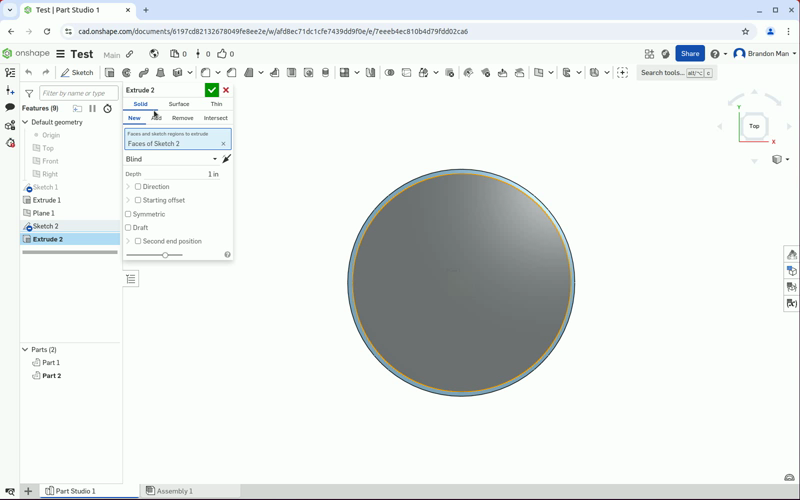
mouse_move(186, 120)
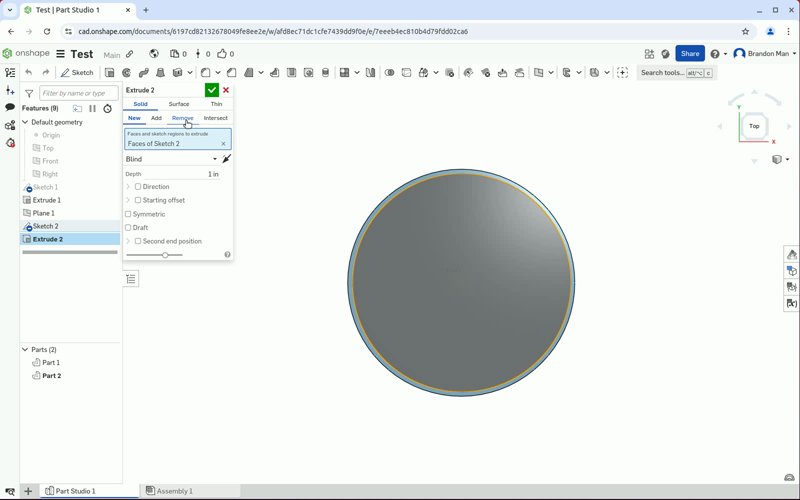
click(186, 120)
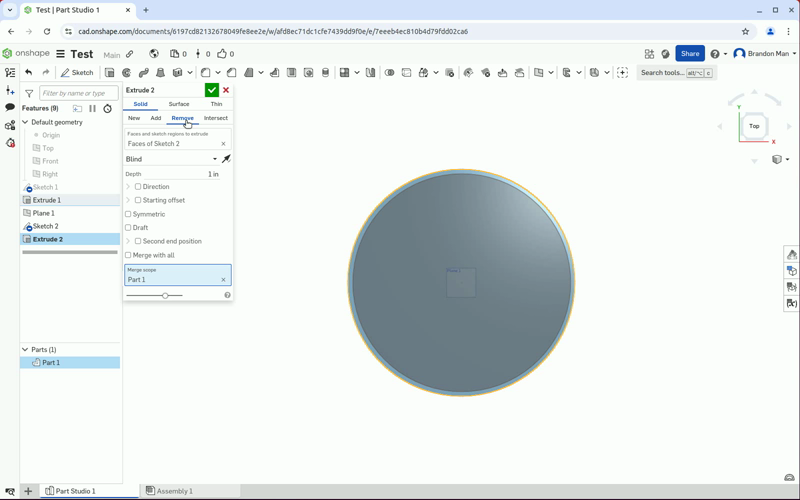
key(tab, 4)
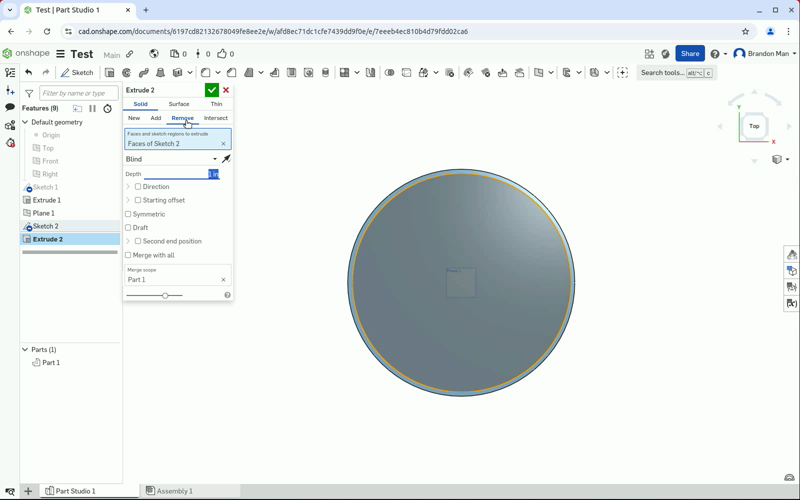
text(2.889)
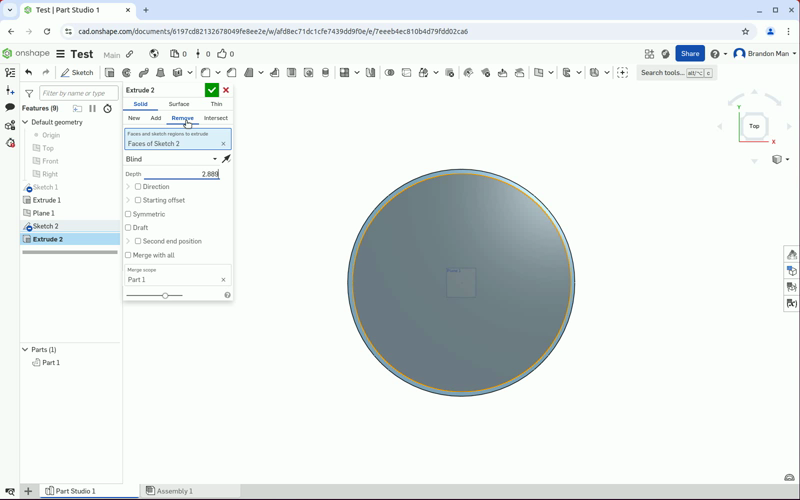
key(tab, 6)
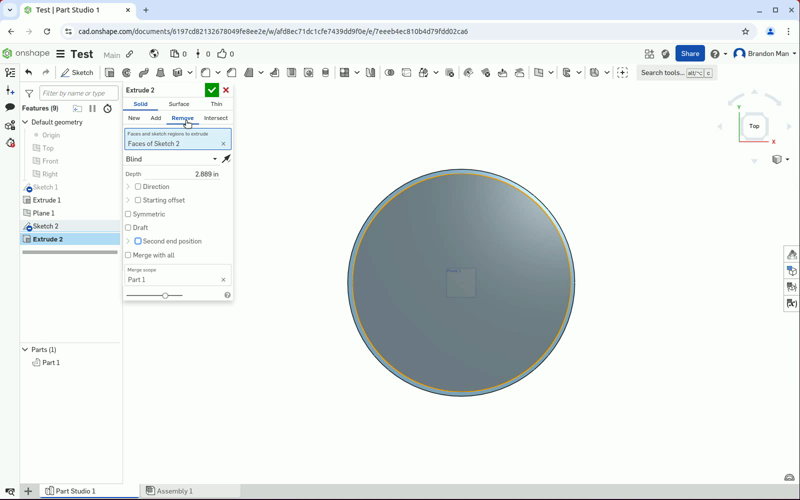
key(space)
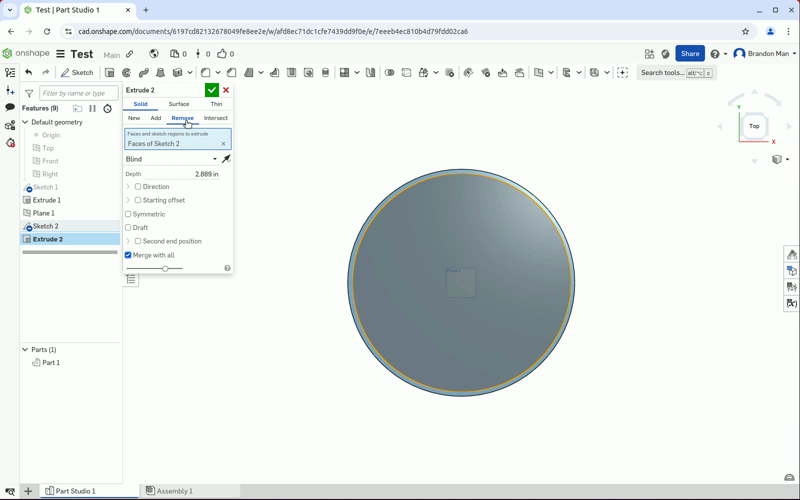
key(enter)
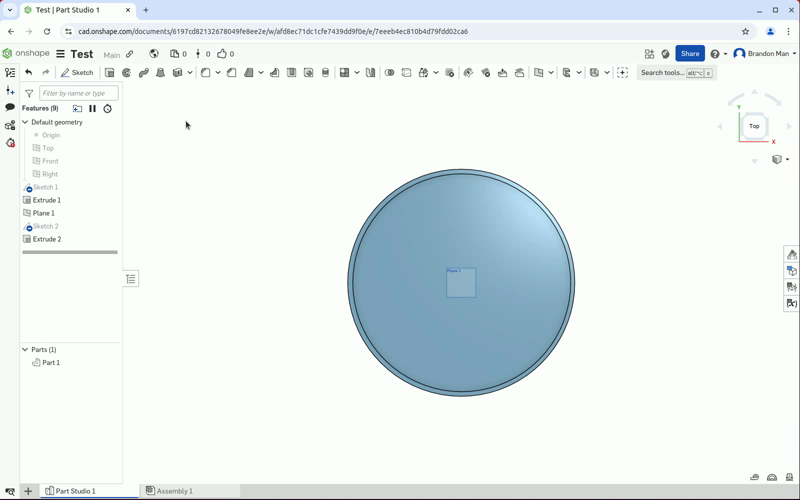
key(shift+h)
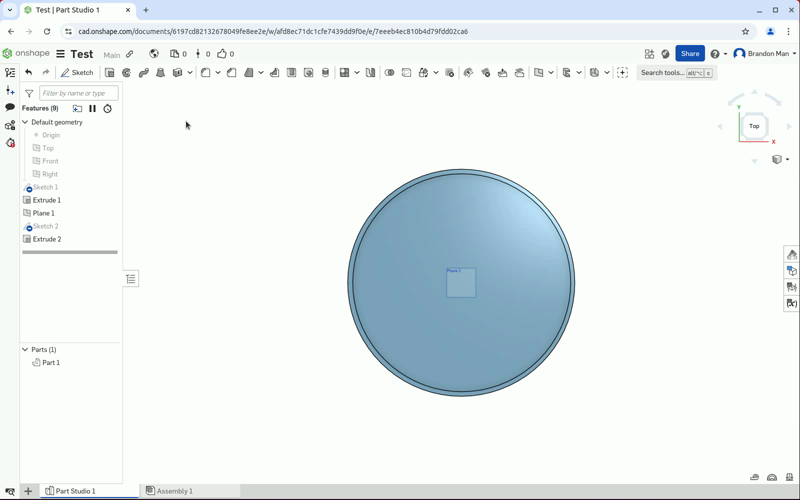
key(shift+h)
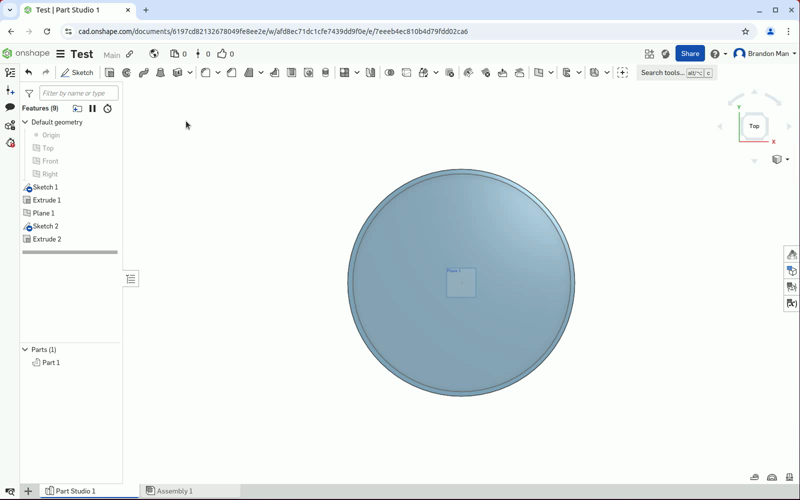
key(shift+7)
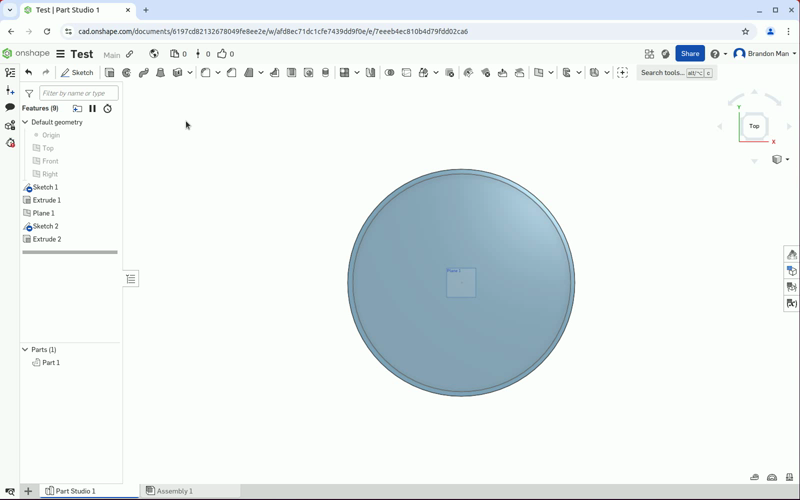
key(up, 3)
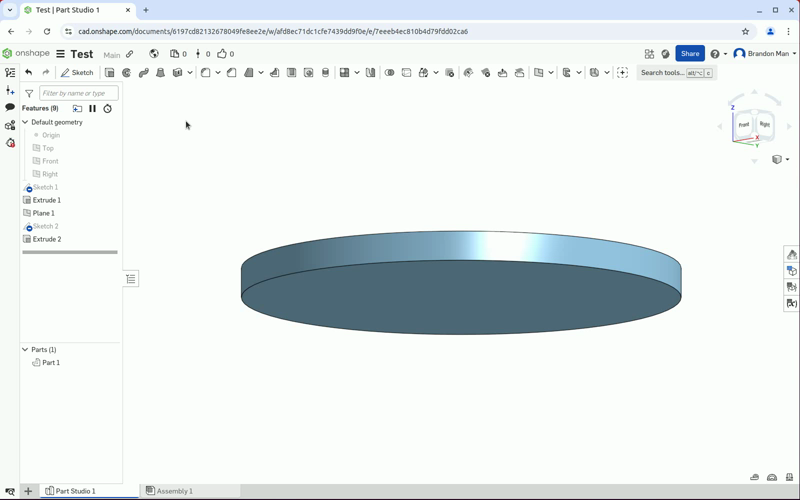
key(left, 3)
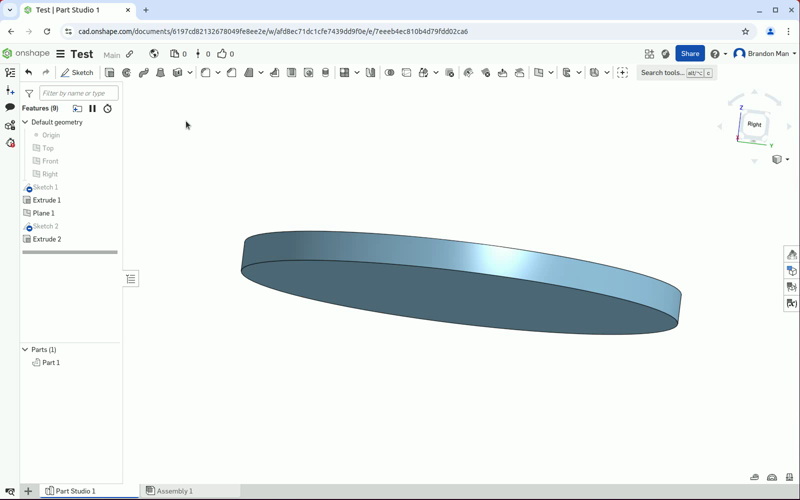
key(right, 3)
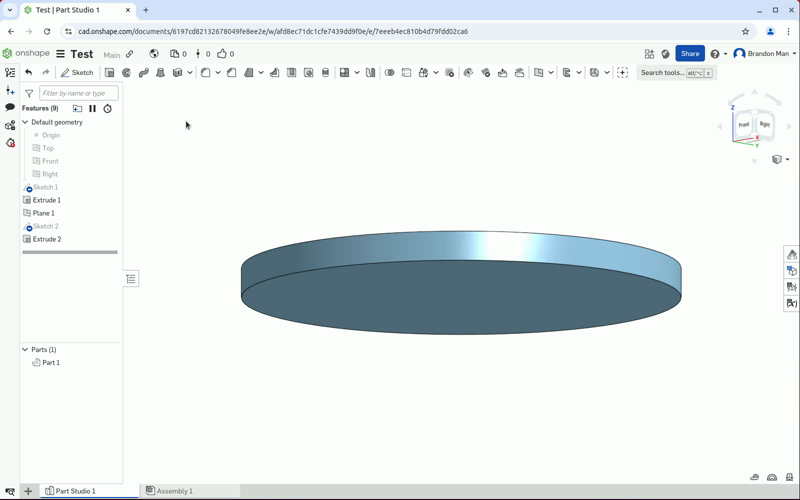
key(down, 3)
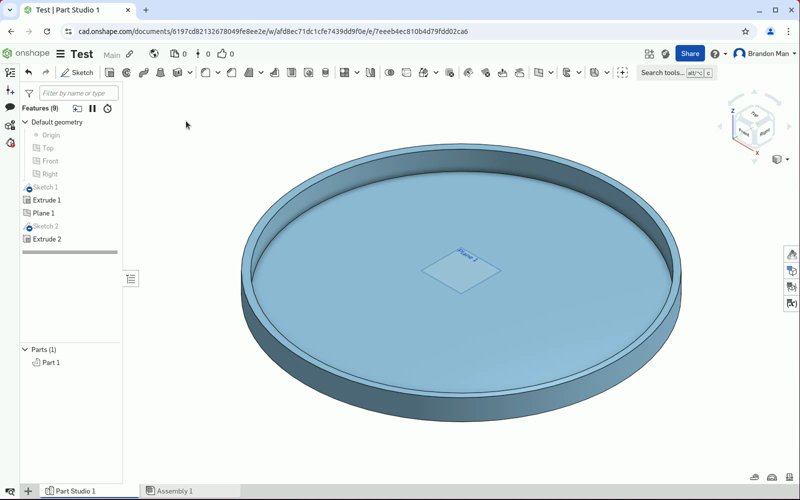
mouse_move(73, 189)
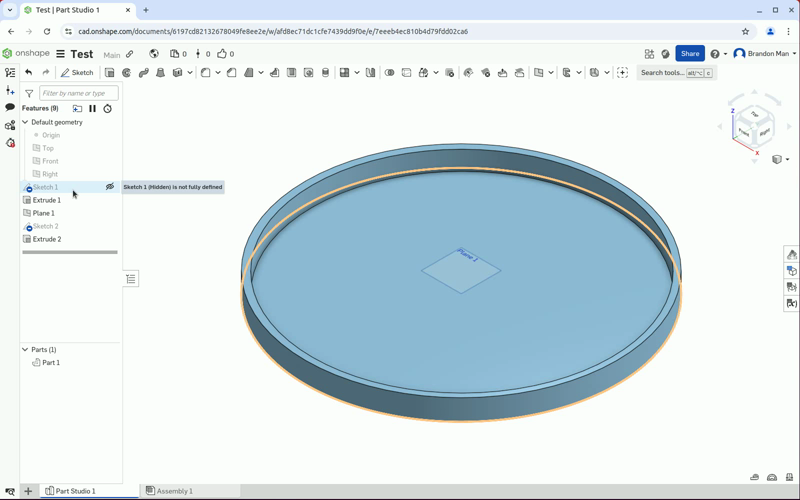
click(73, 189)